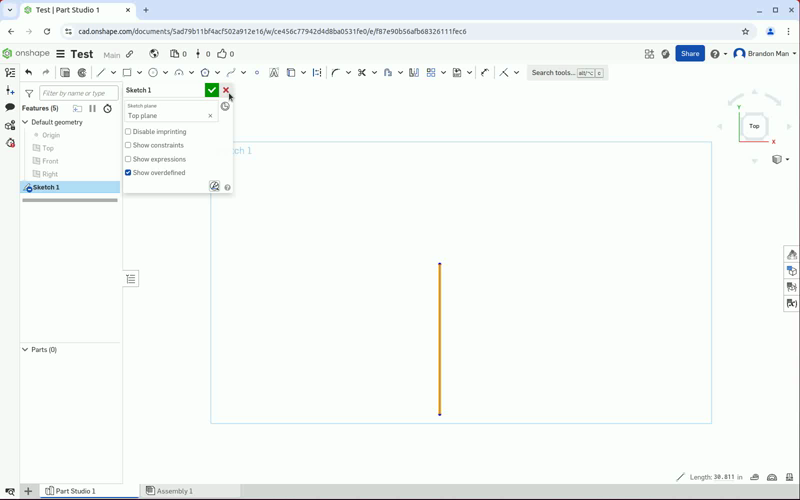
key(shift+h)
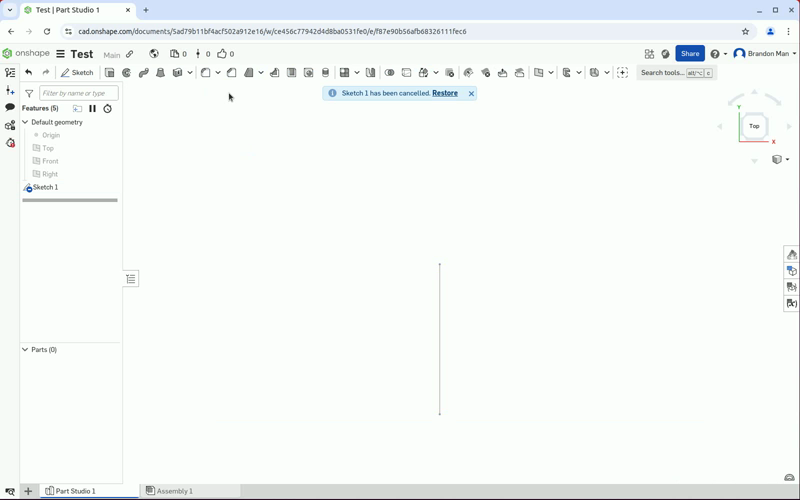
key(shift+s)
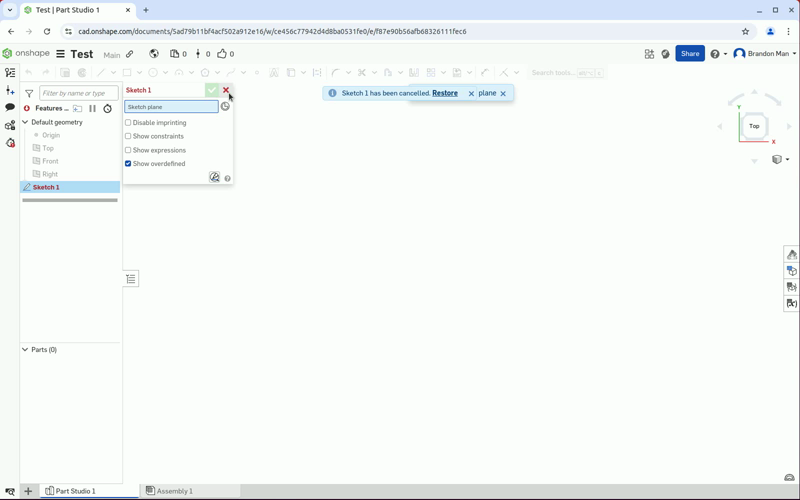
mouse_move(73, 150)
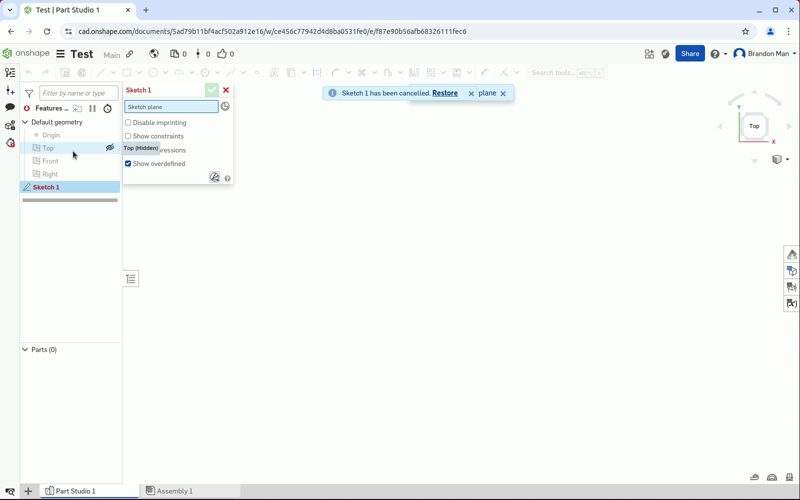
click(73, 150)
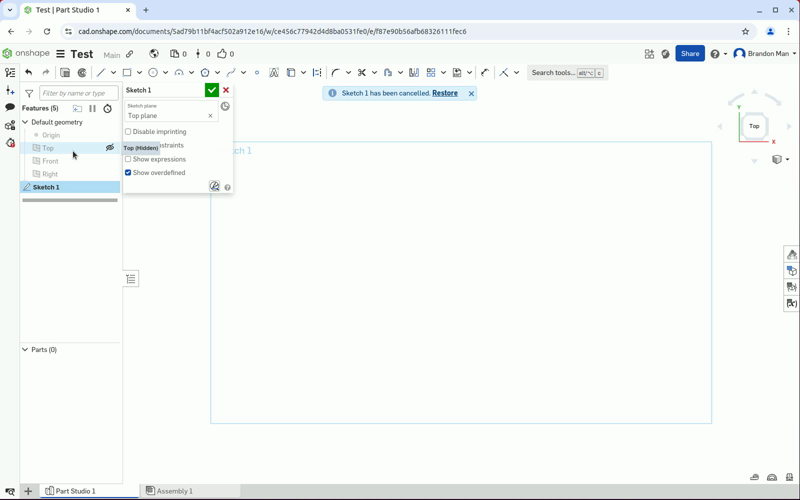
mouse_move(73, 352)
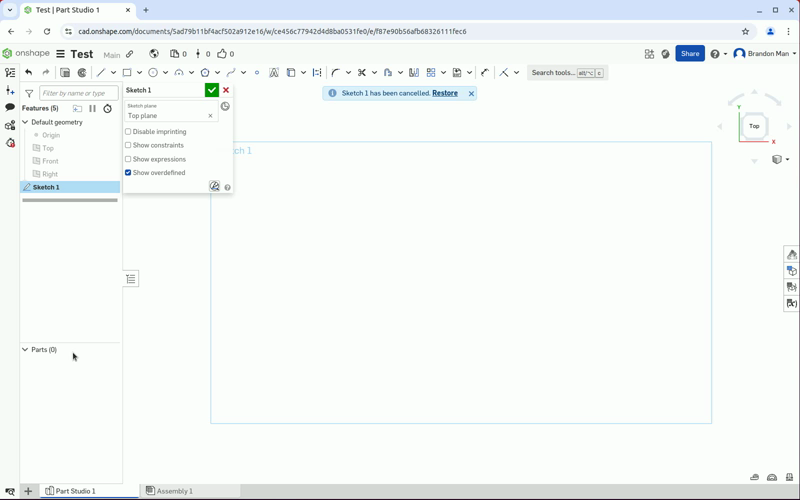
key(y)
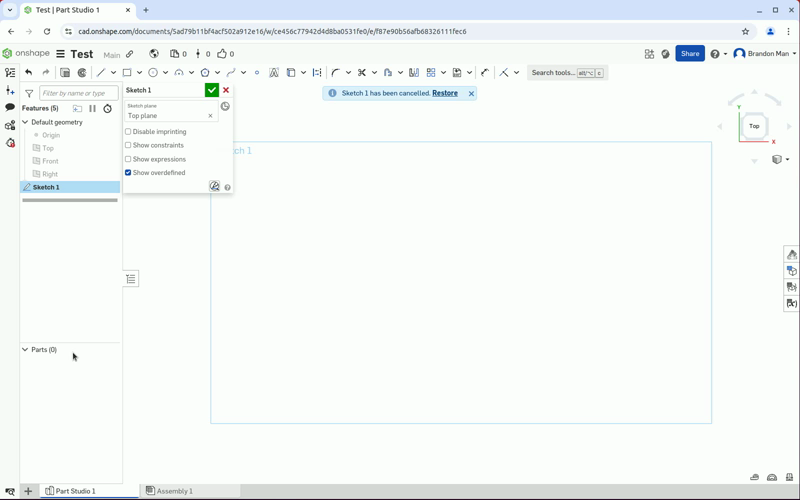
key(c)
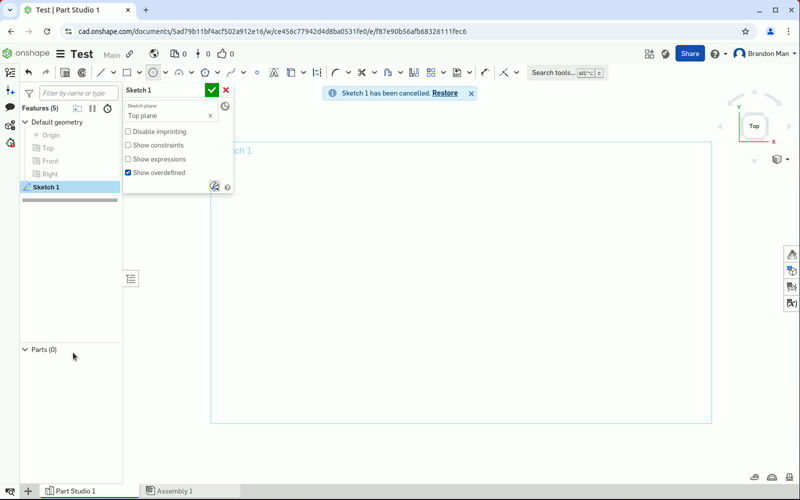
key_down(shift)
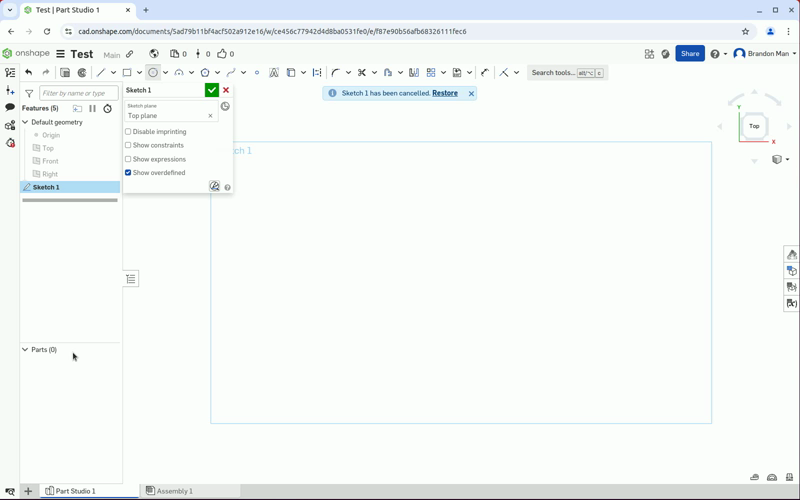
mouse_move(461, 282)
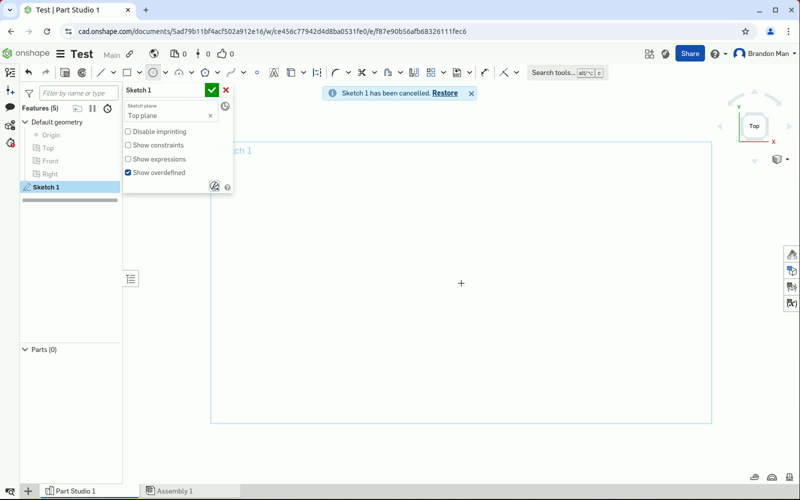
click(461, 282)
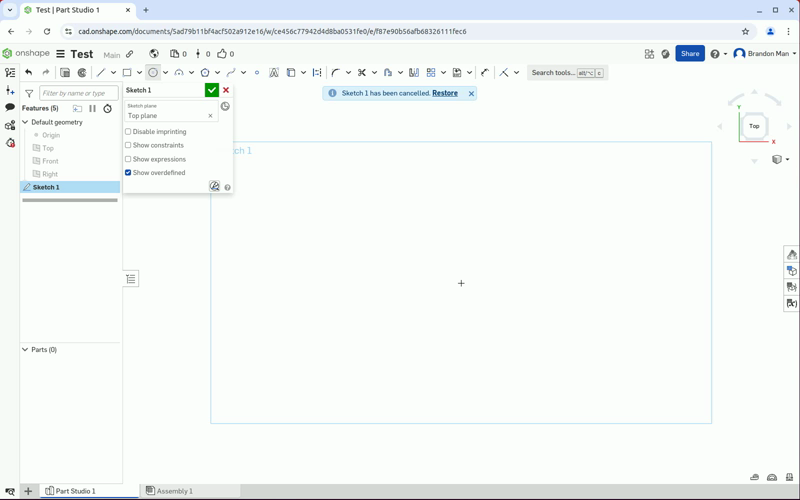
key_up(shift)
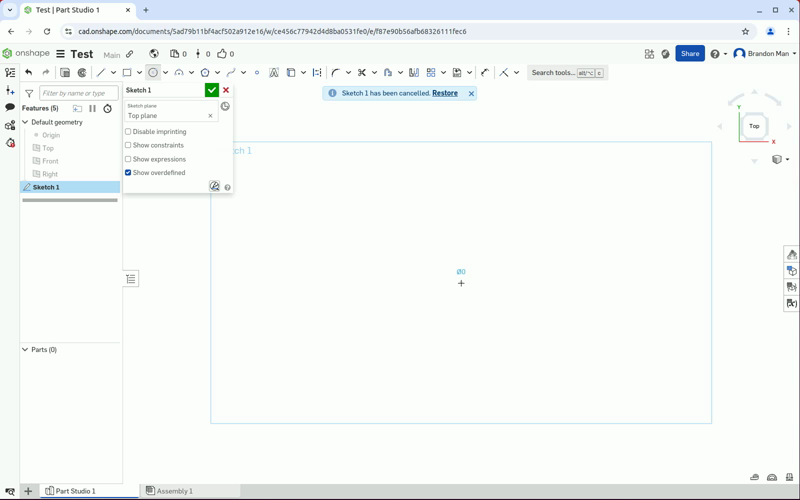
mouse_move(532, 282)
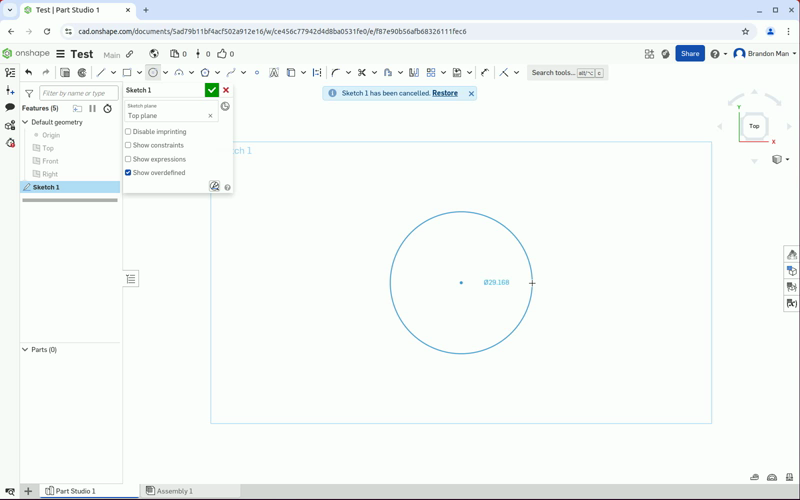
click(532, 282)
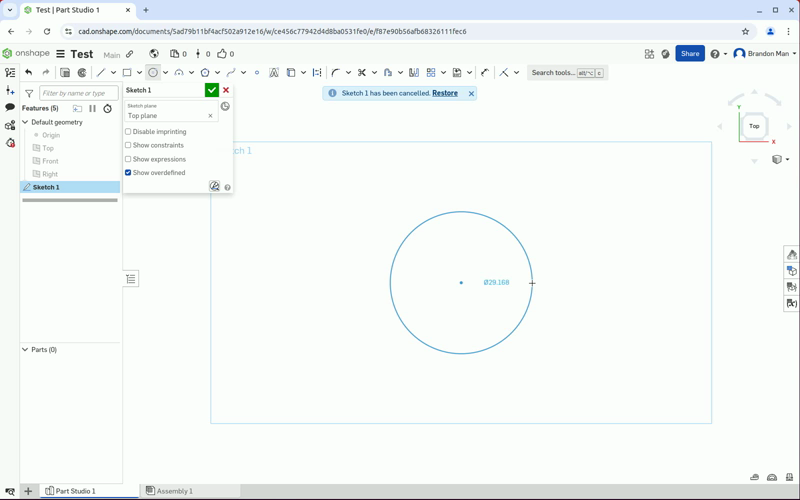
key(esc)
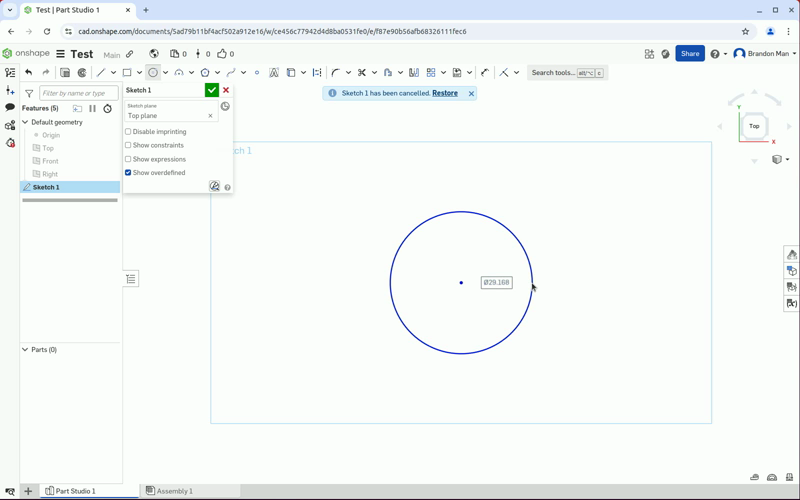
key(c)
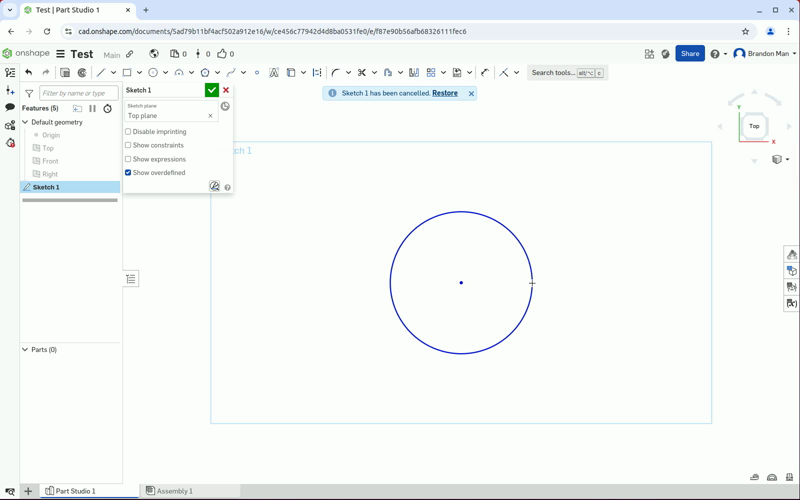
key_down(shift)
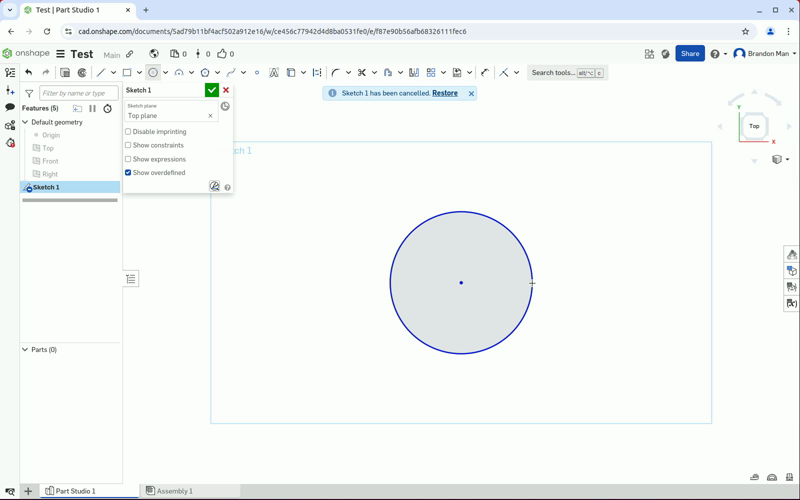
mouse_move(461, 282)
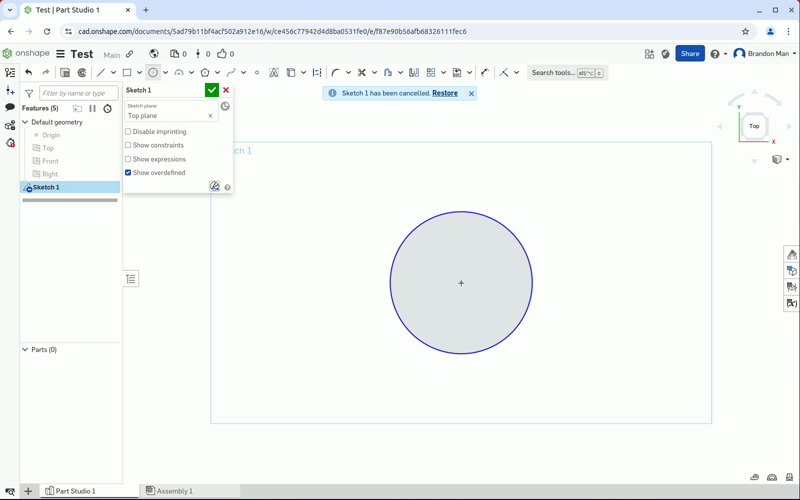
click(461, 282)
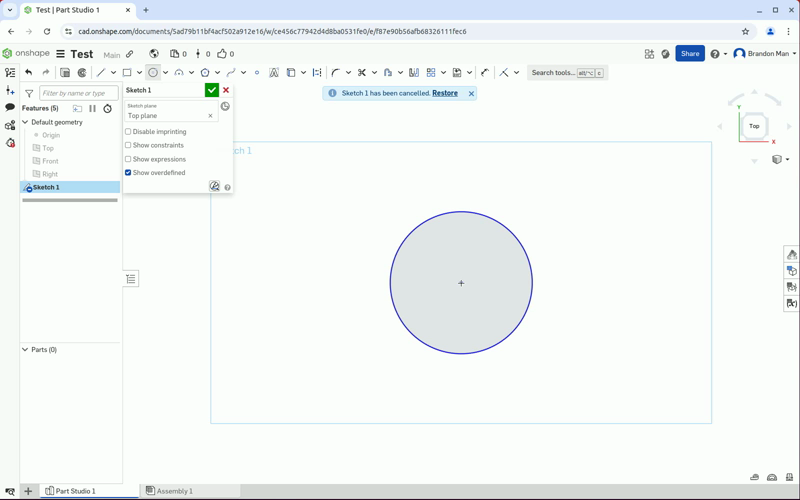
key_up(shift)
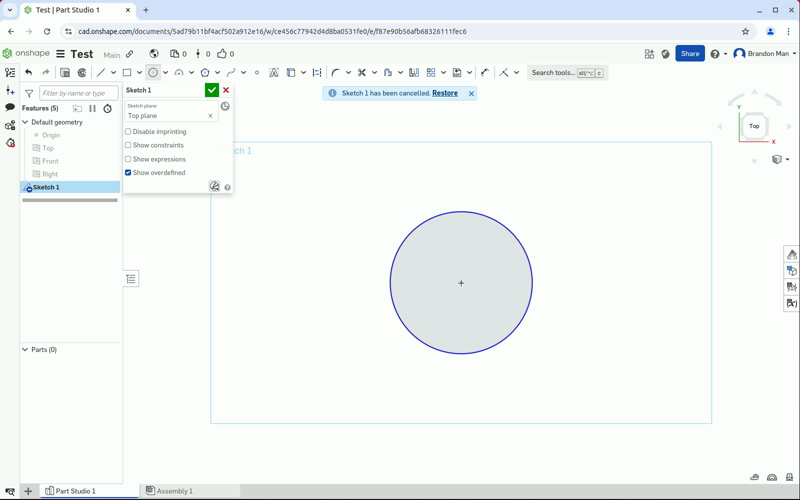
mouse_move(501, 282)
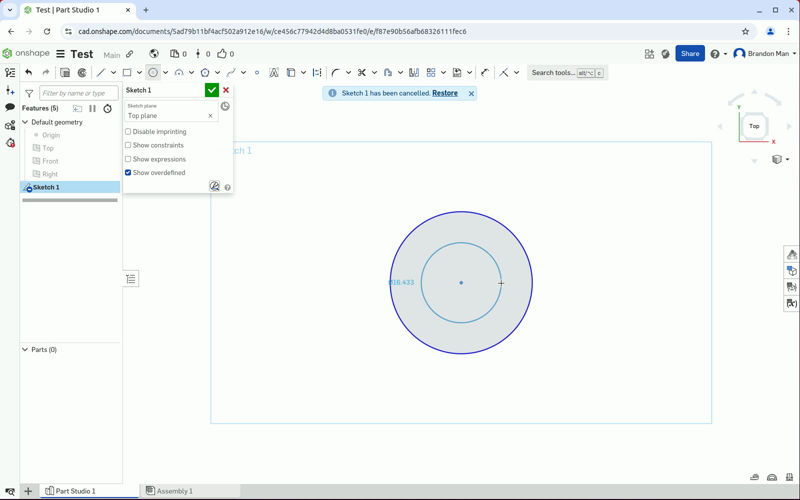
click(501, 282)
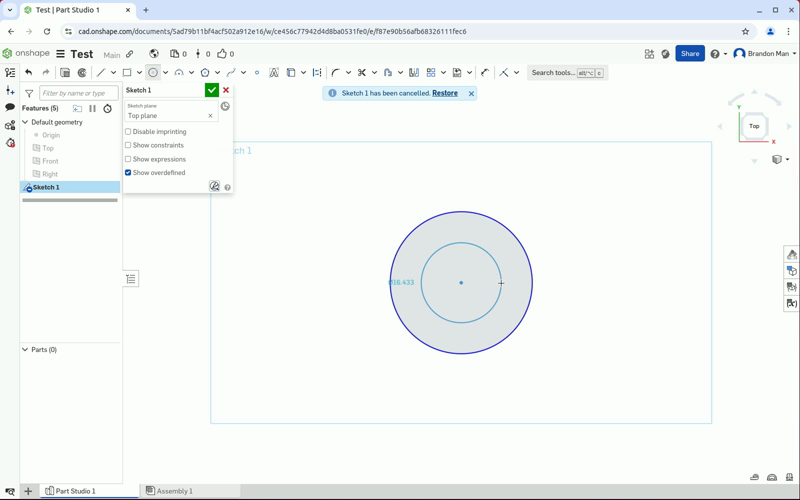
key(esc)
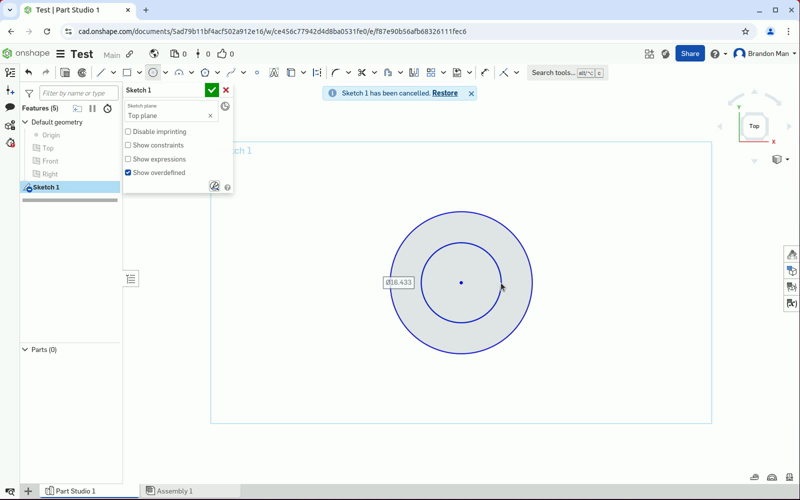
mouse_move(418, 329)
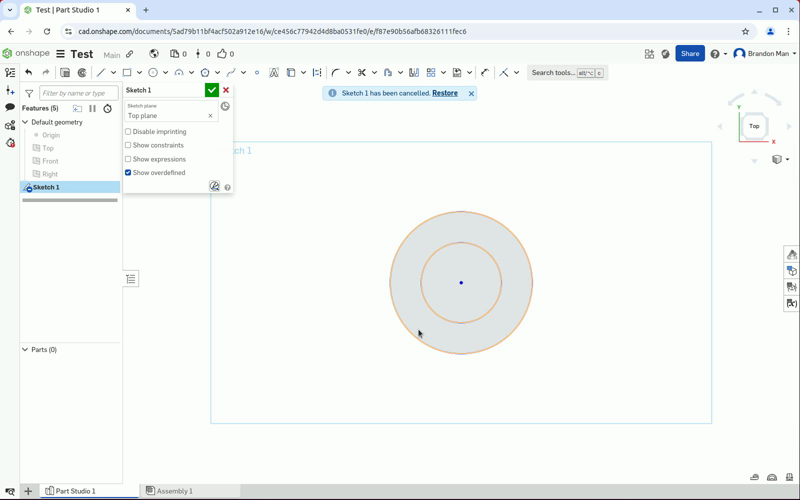
click(418, 329)
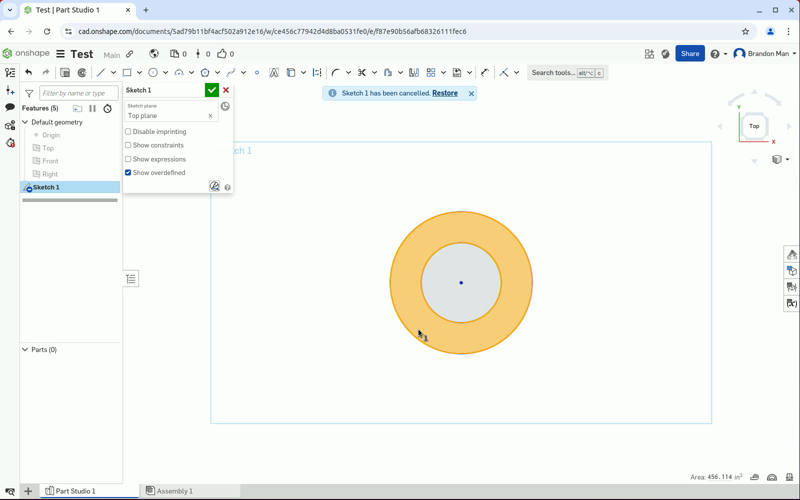
mouse_move(73, 352)
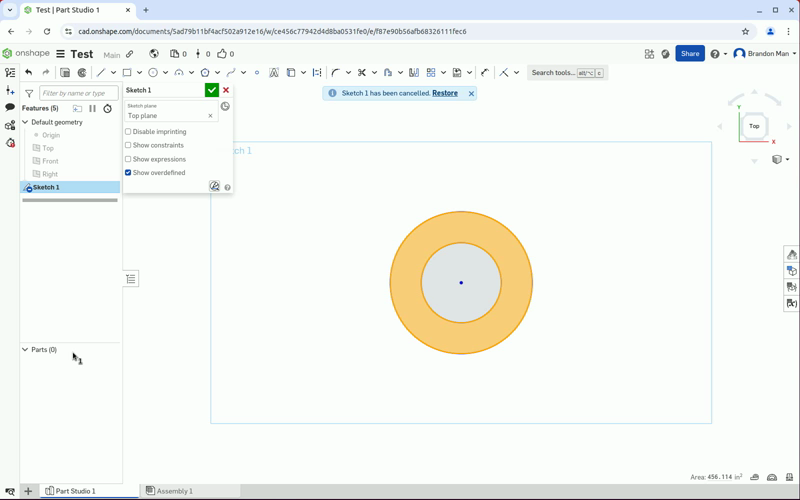
key(shift+y)
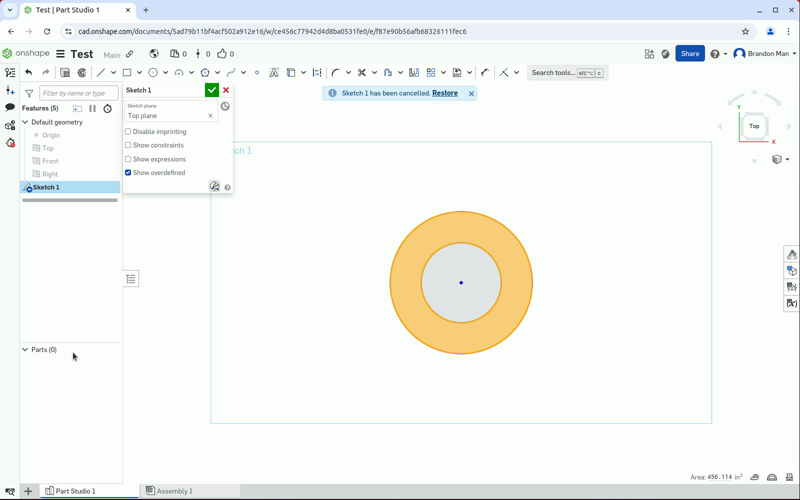
key(shift+e)
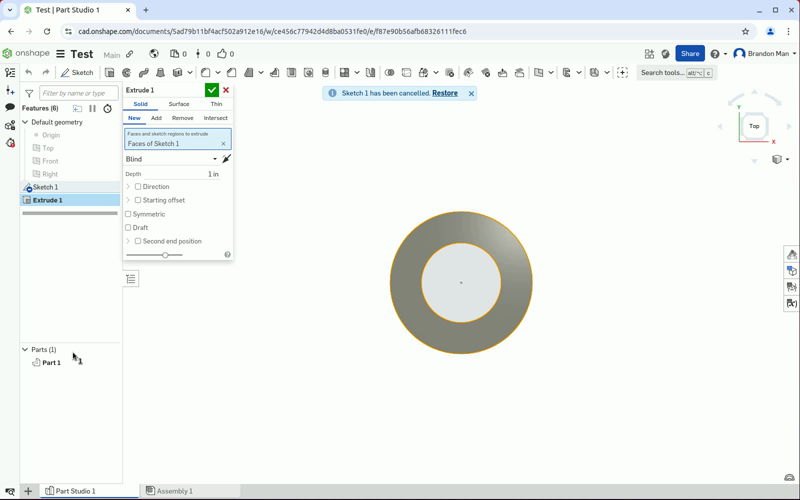
mouse_move(143, 106)
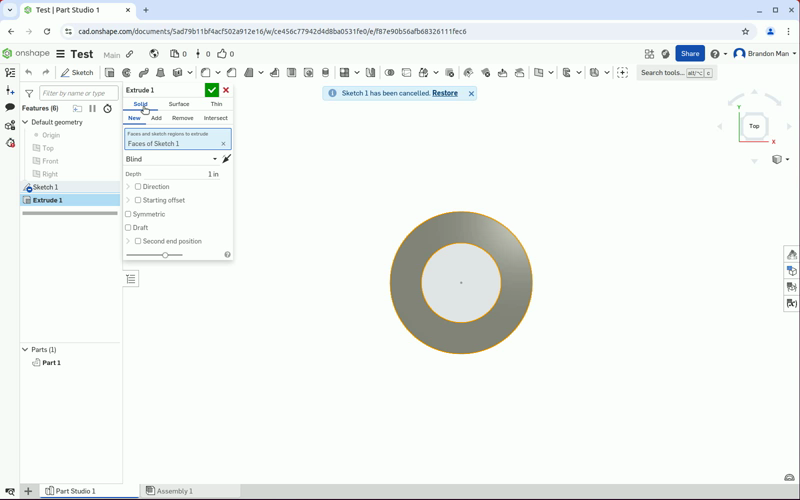
click(143, 106)
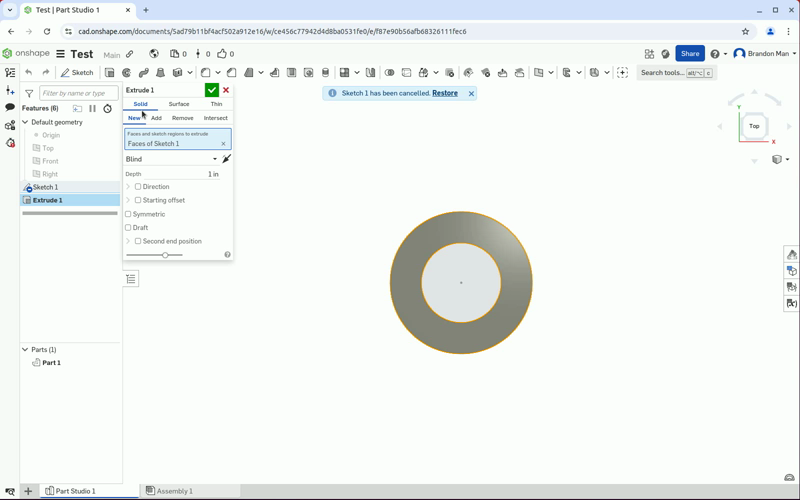
mouse_move(137, 120)
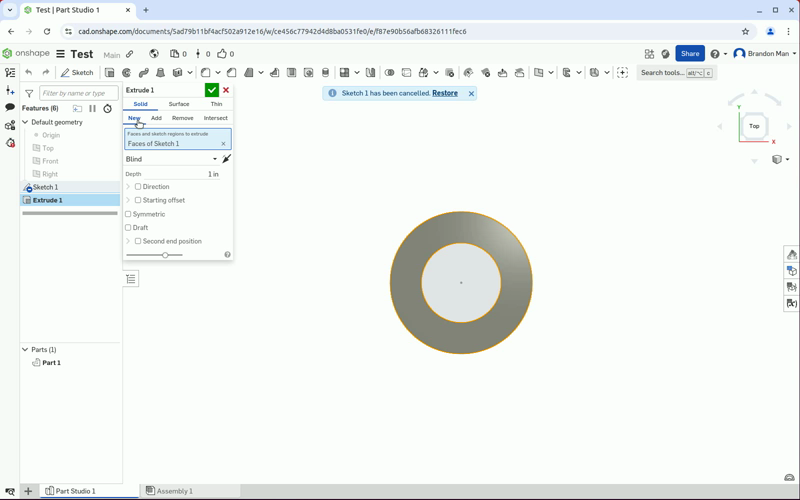
click(137, 120)
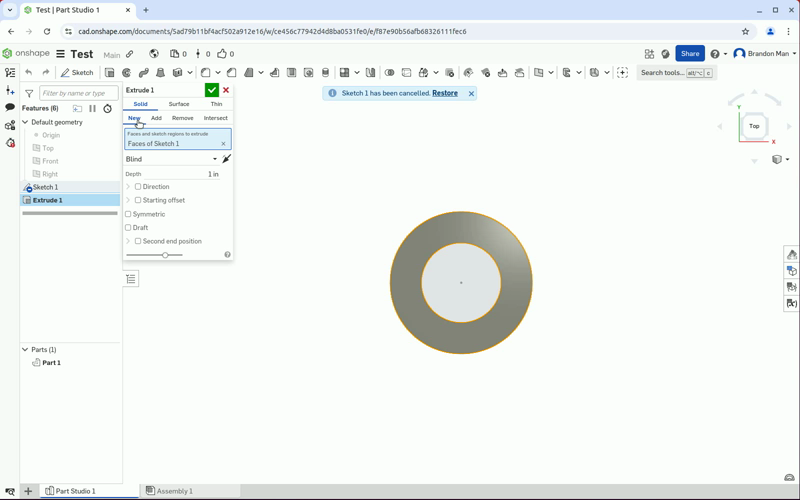
key(tab, 4)
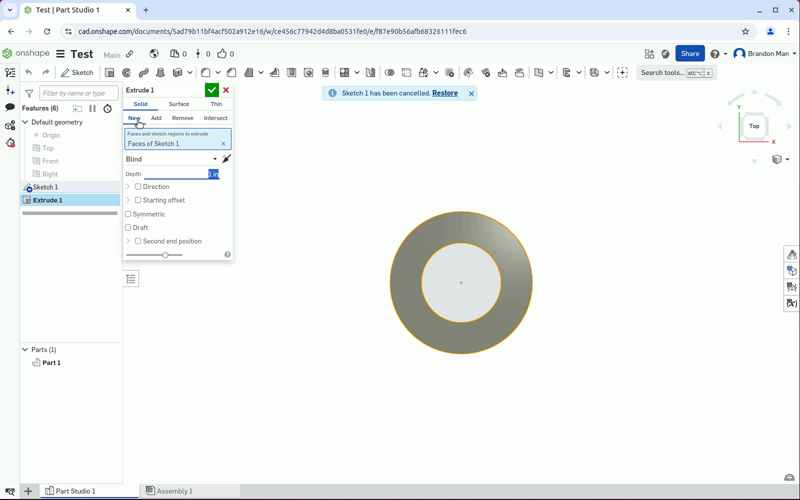
text(1.444)
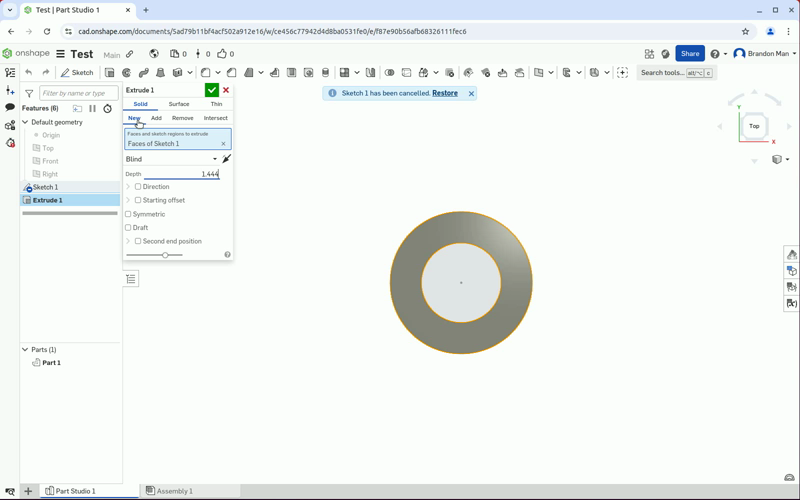
key(enter)
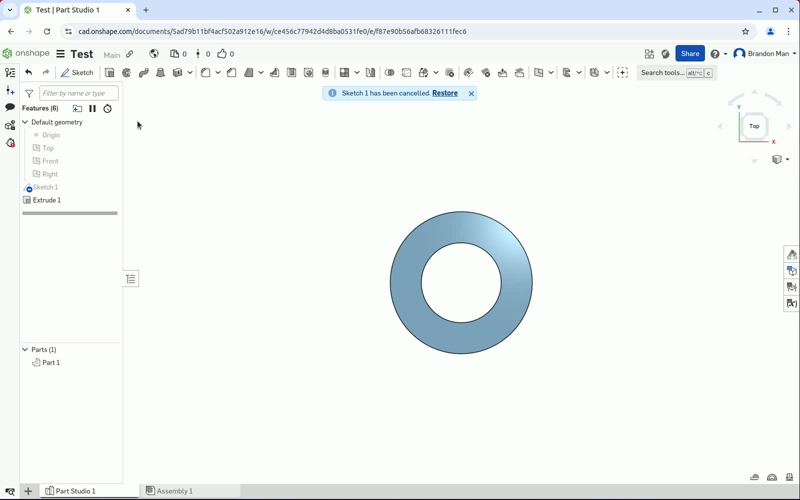
key(shift+h)
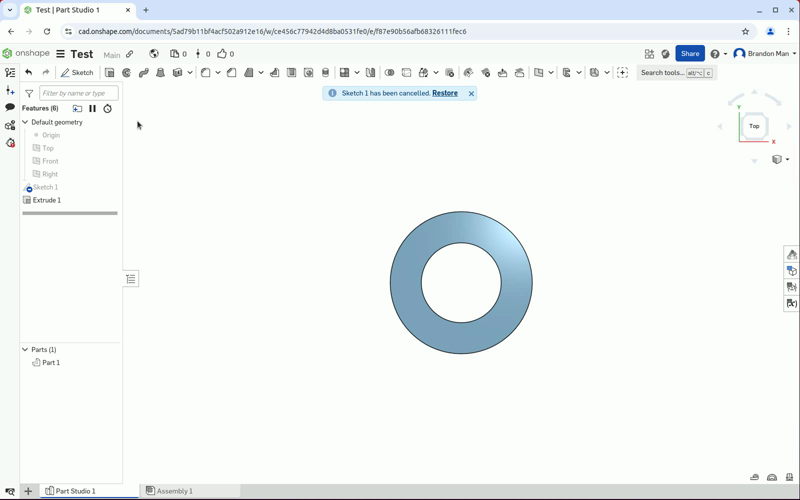
key(shift+h)
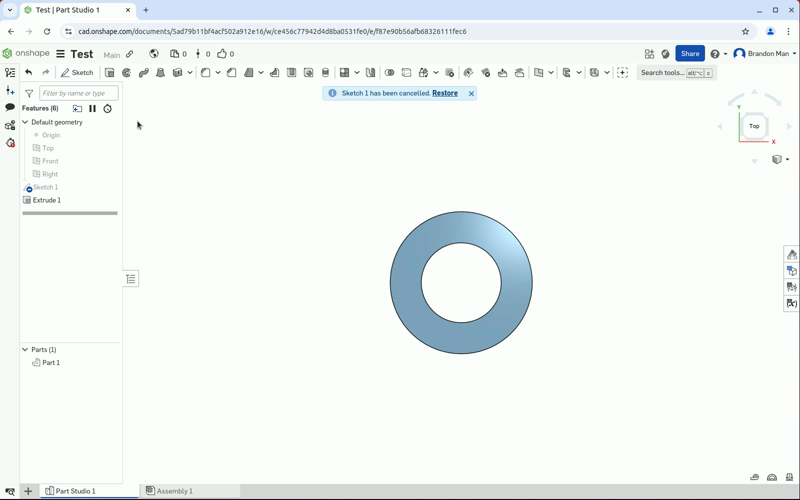
mouse_move(73, 189)
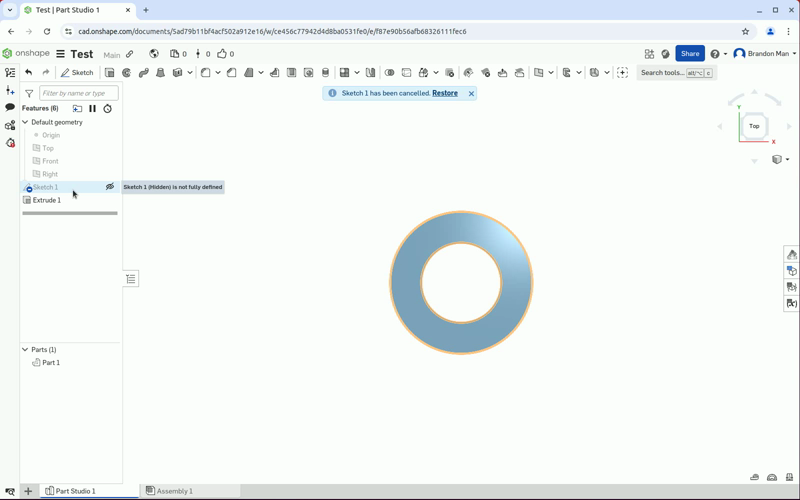
click(73, 189)
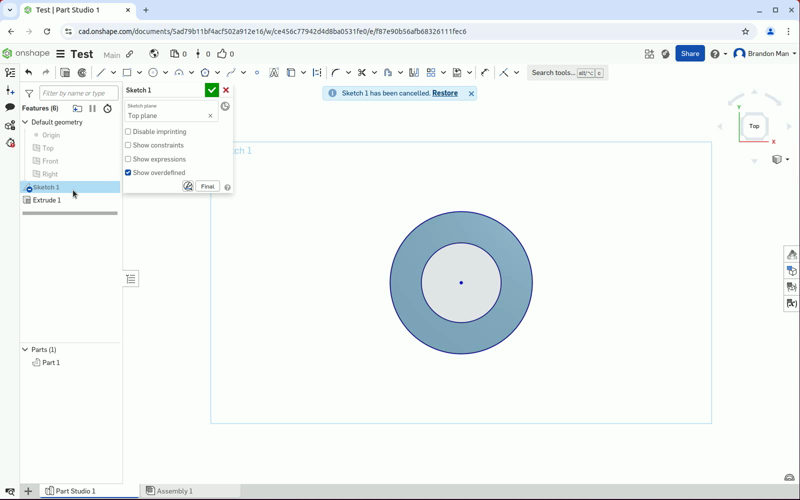
mouse_move(229, 92)
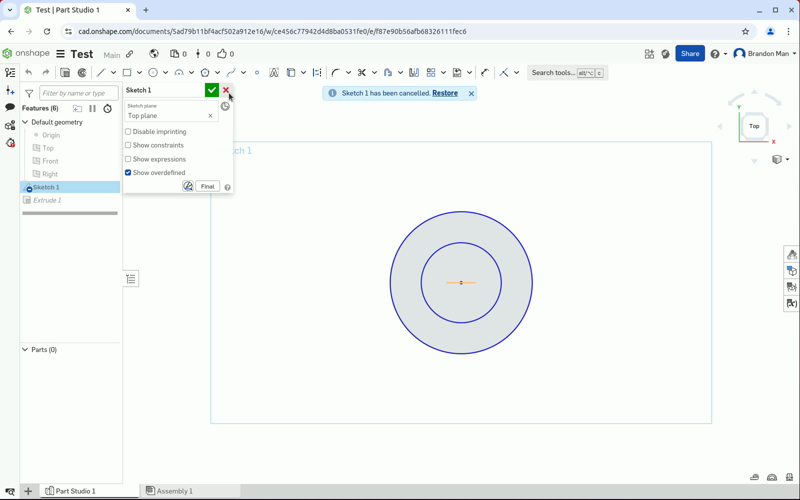
click(229, 92)
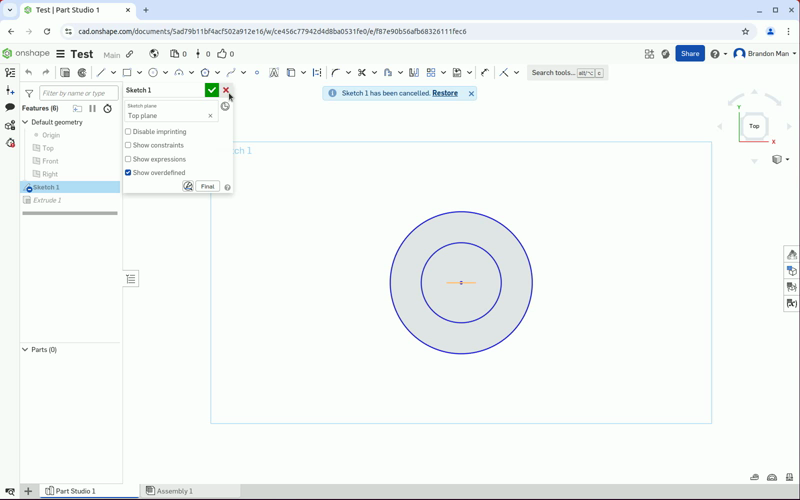
key(shift+s)
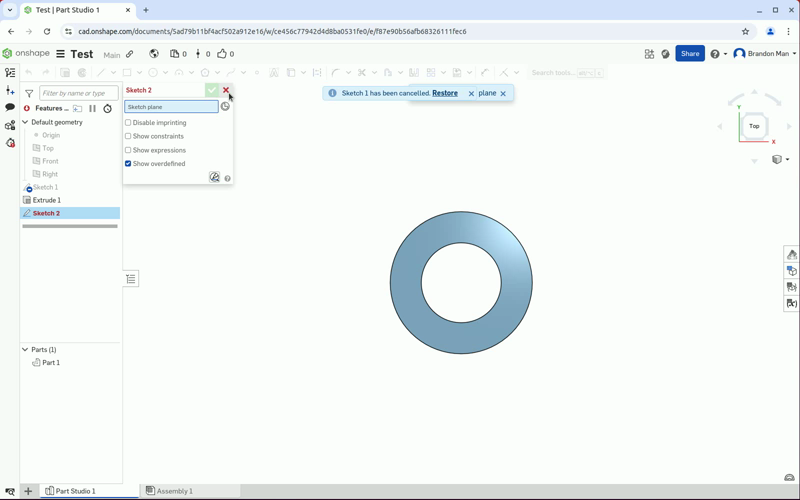
mouse_move(73, 150)
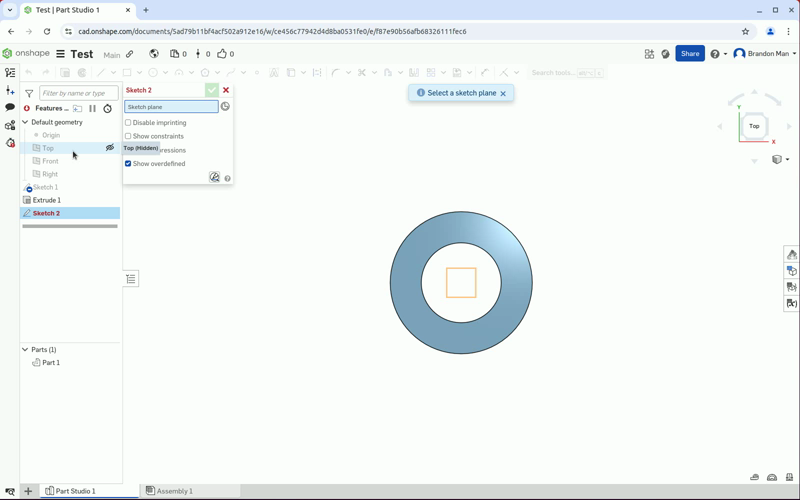
click(73, 150)
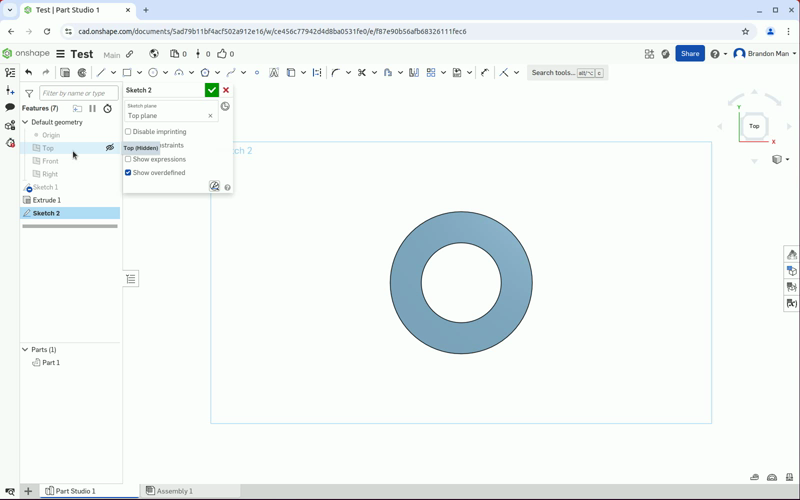
mouse_move(73, 352)
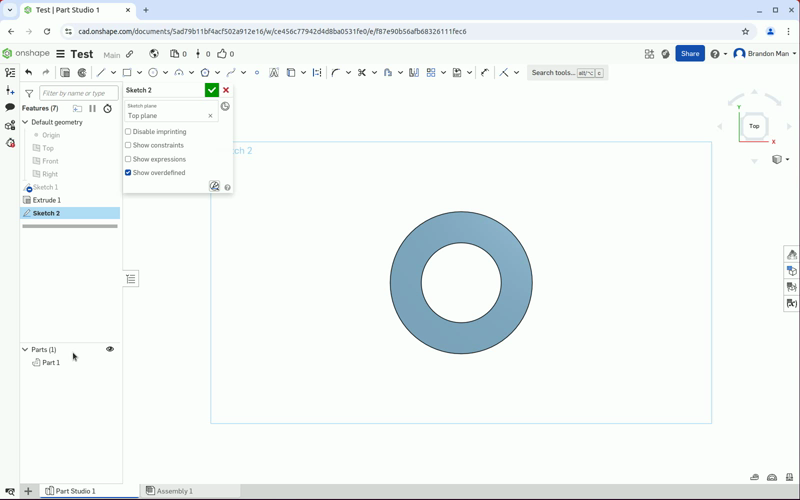
key(y)
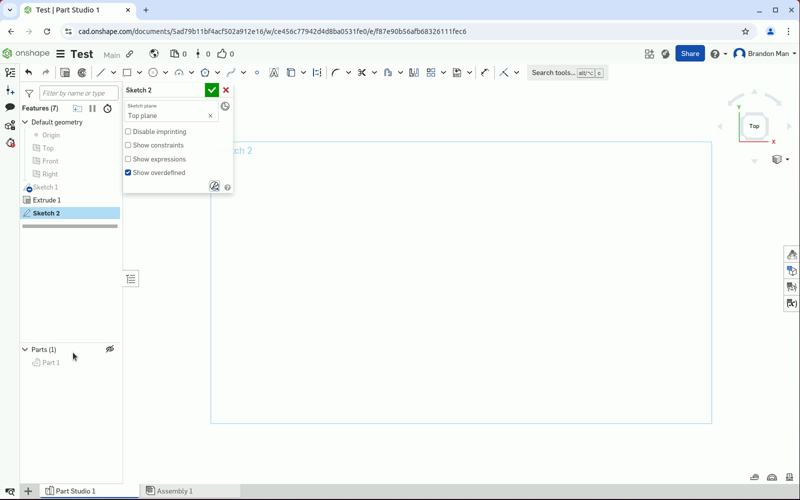
key(c)
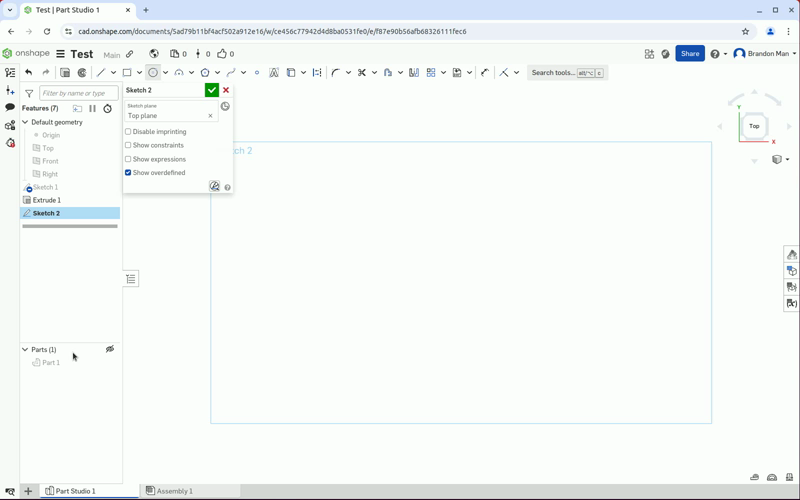
key_down(shift)
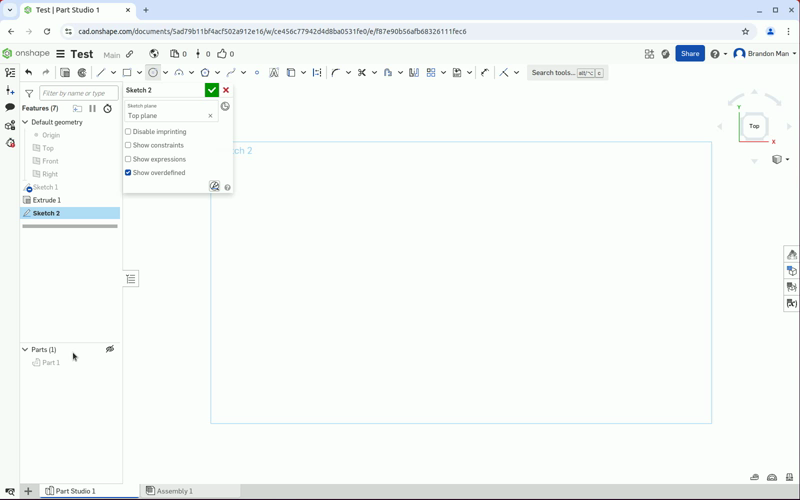
mouse_move(461, 282)
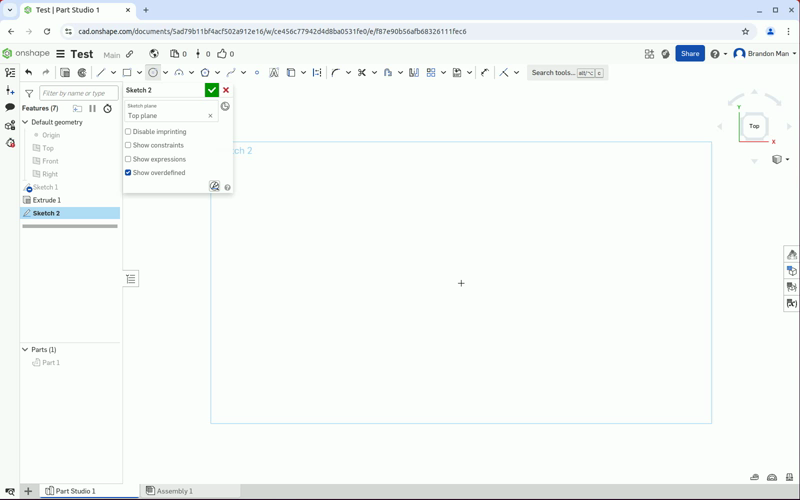
click(461, 282)
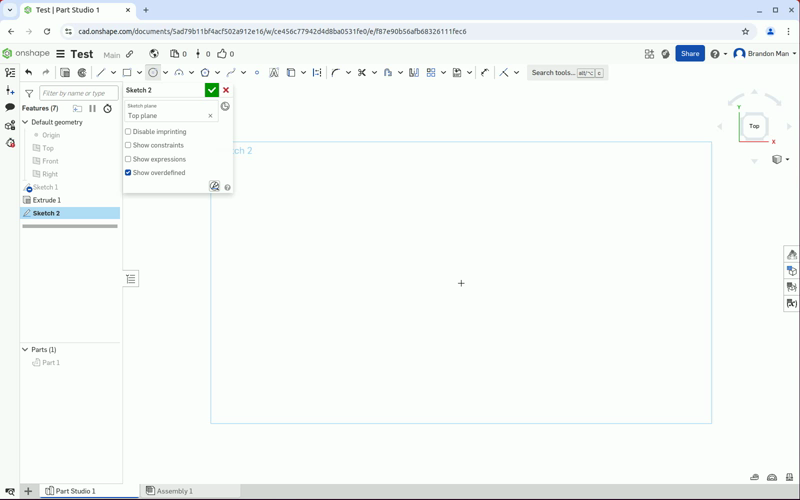
key_up(shift)
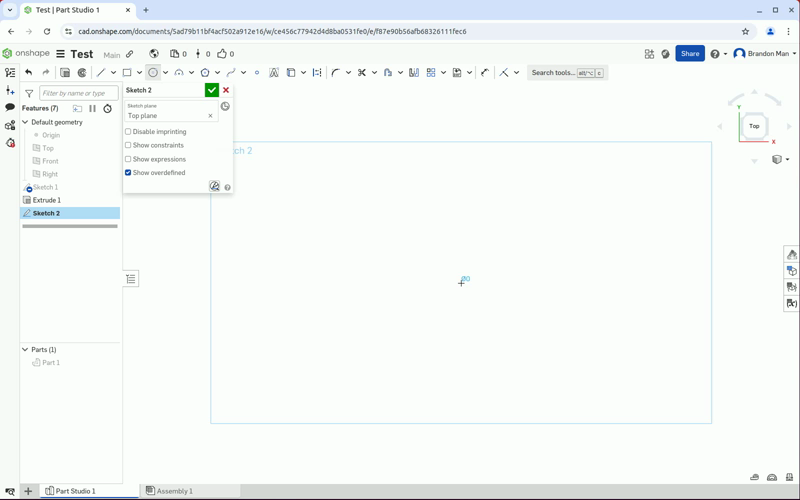
mouse_move(574, 282)
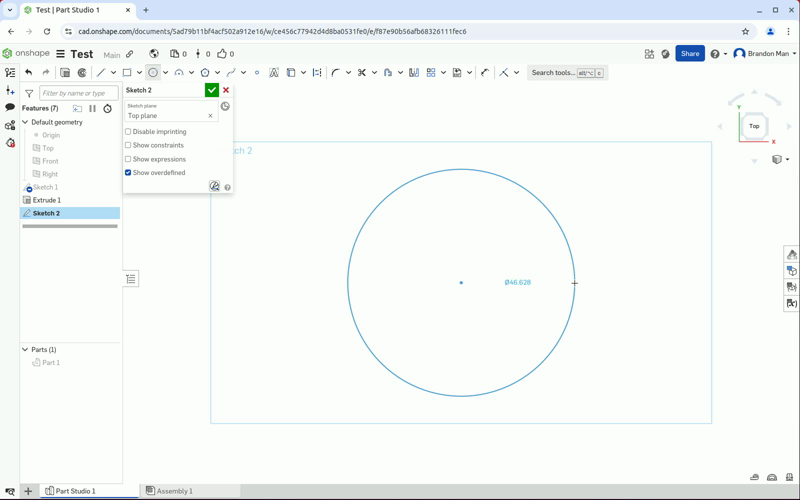
click(574, 282)
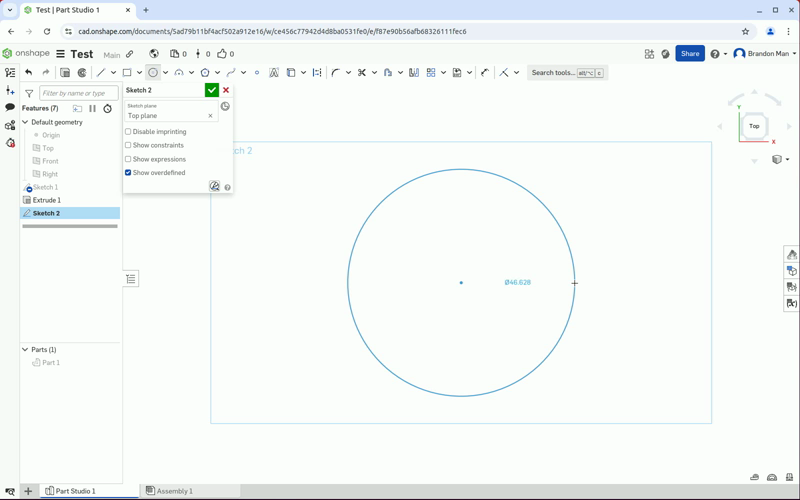
key(esc)
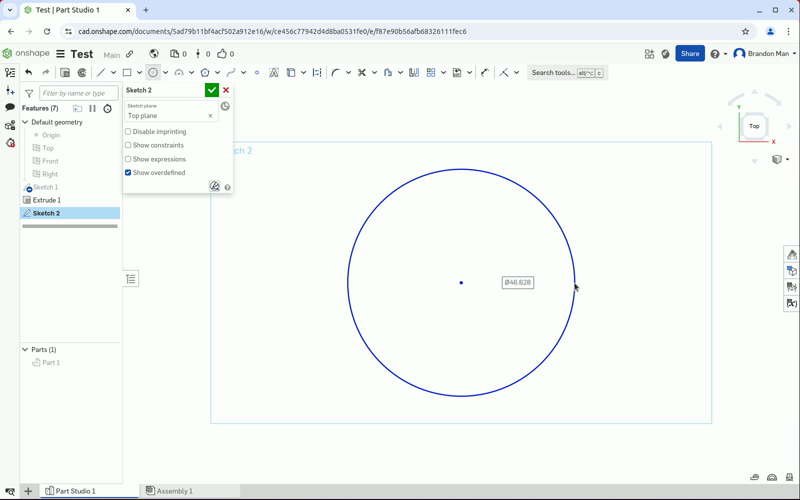
key(c)
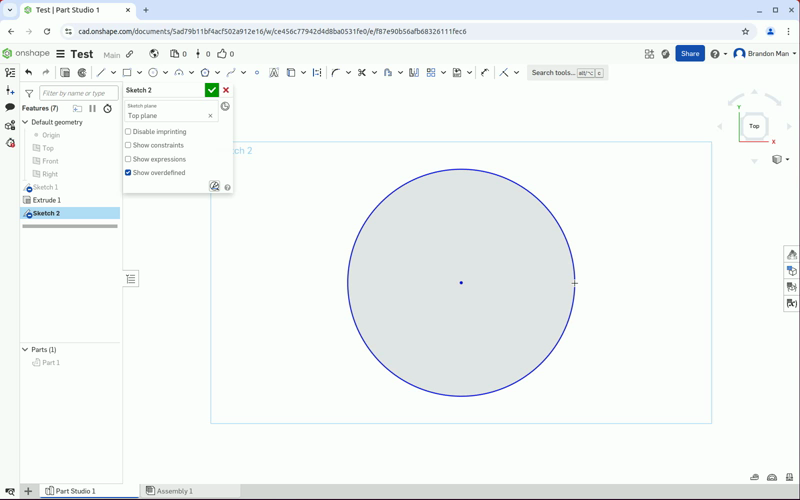
key_down(shift)
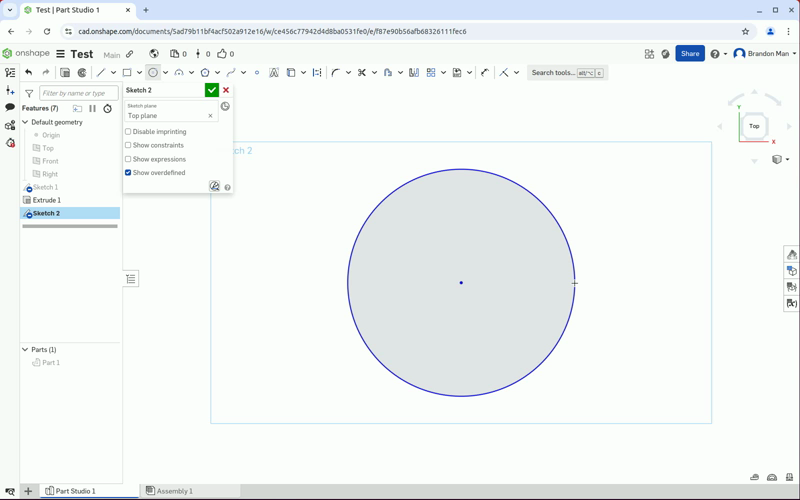
mouse_move(461, 282)
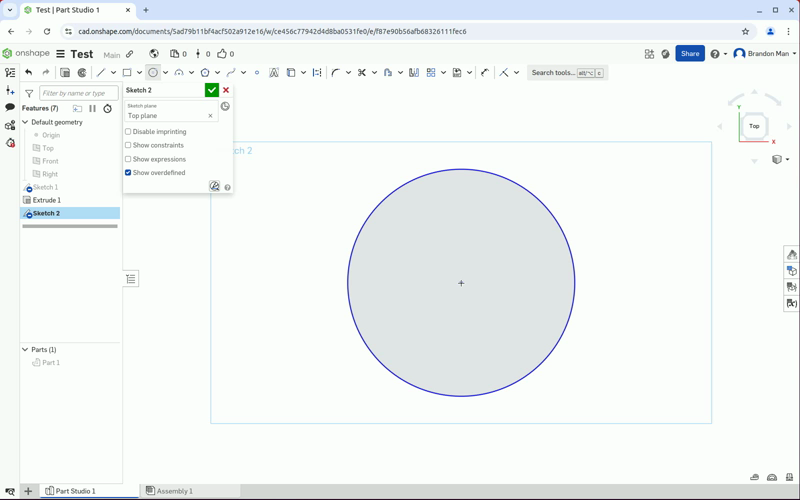
click(461, 282)
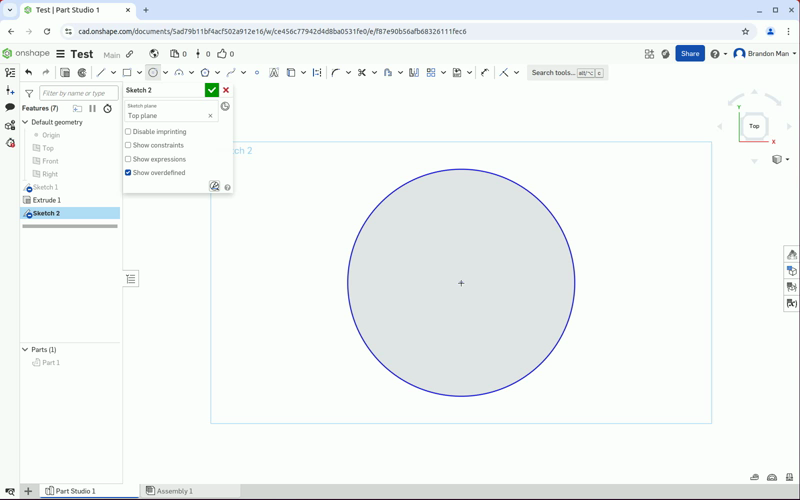
key_up(shift)
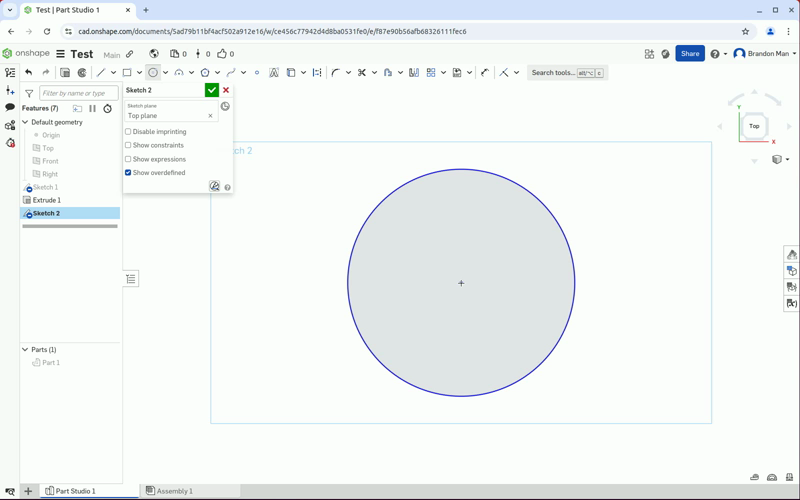
mouse_move(532, 282)
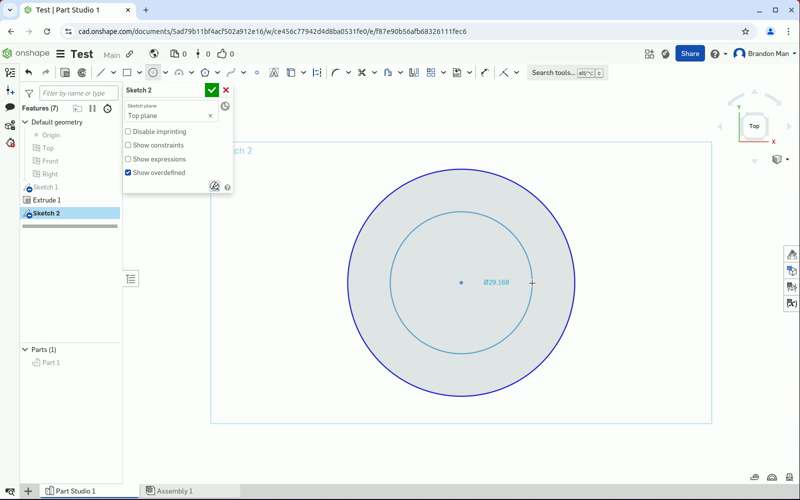
click(532, 282)
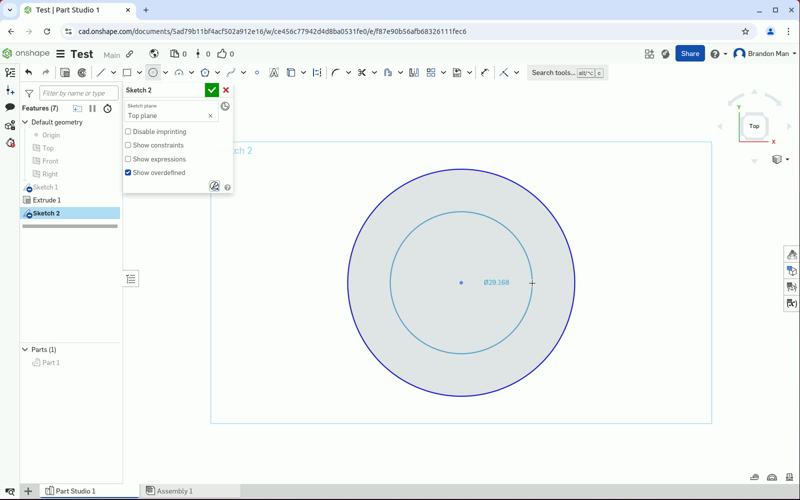
key(esc)
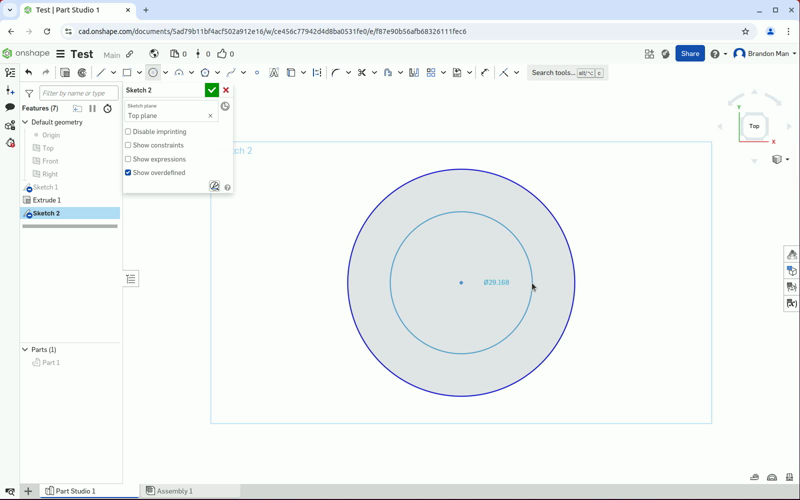
mouse_move(433, 374)
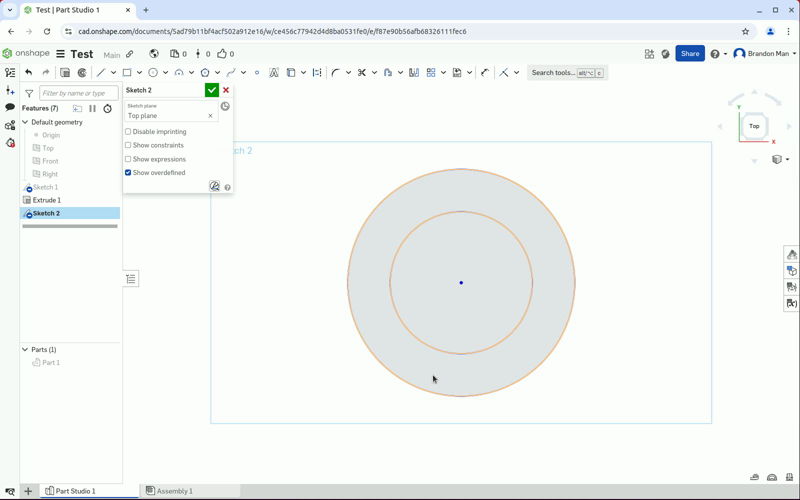
click(433, 374)
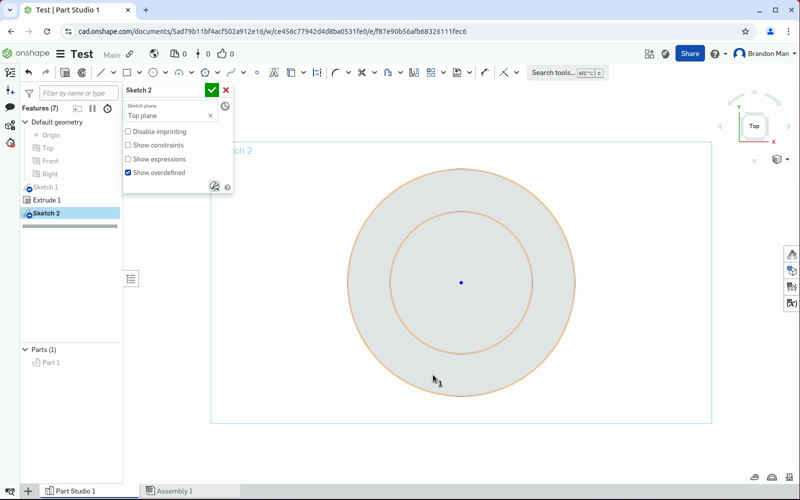
mouse_move(73, 352)
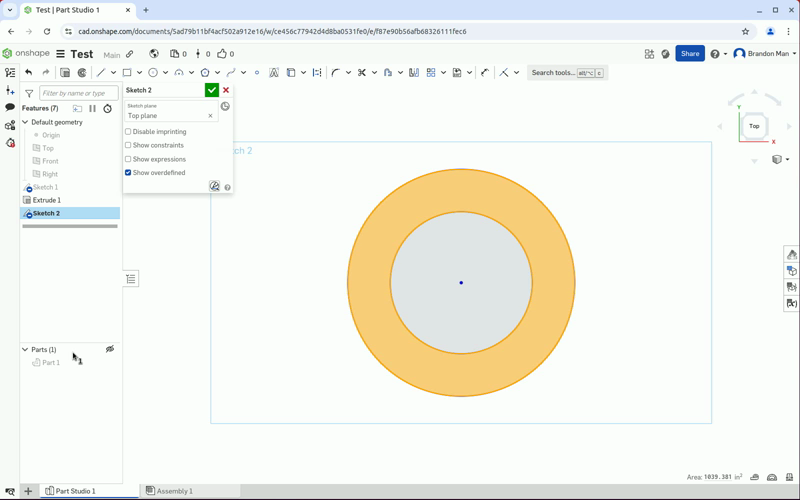
key(shift+y)
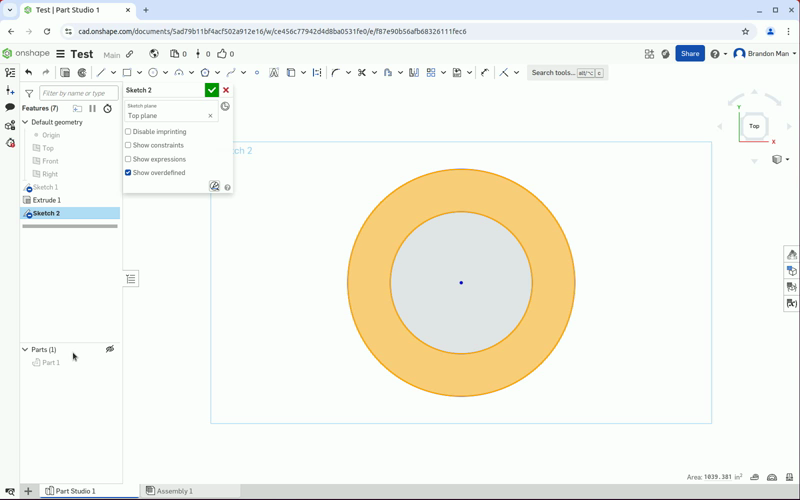
key(shift+e)
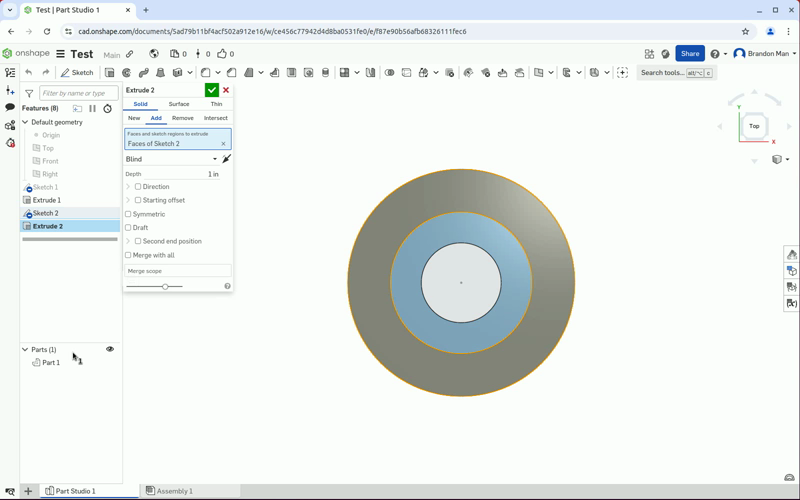
mouse_move(143, 106)
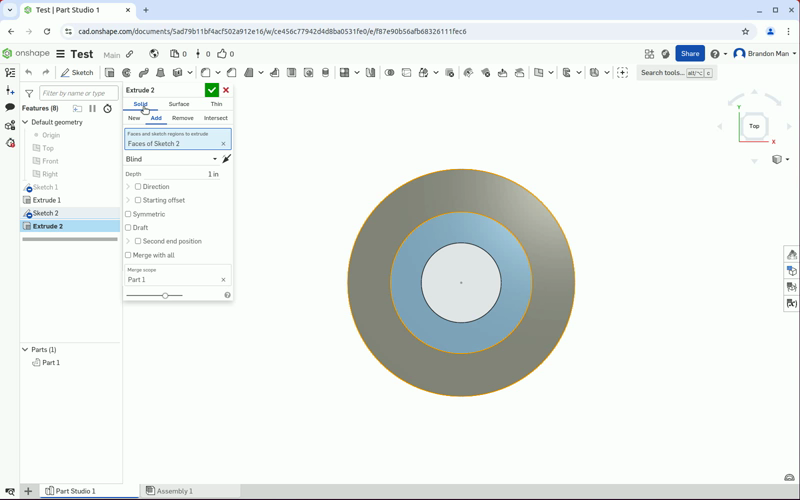
click(143, 106)
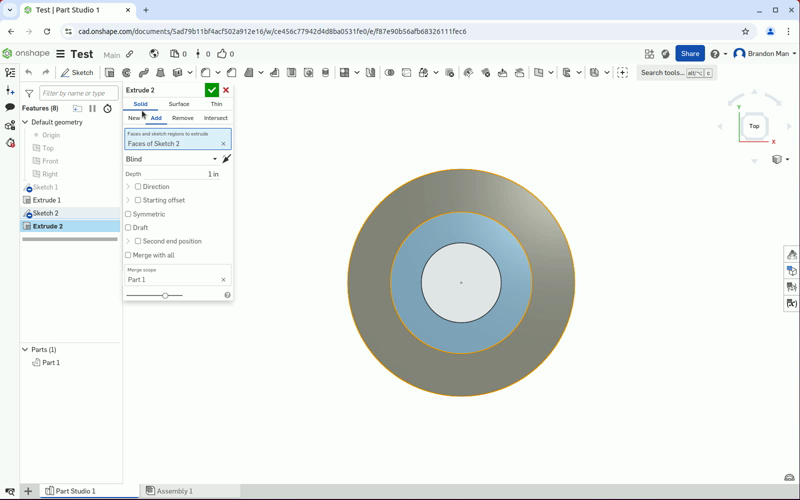
mouse_move(137, 120)
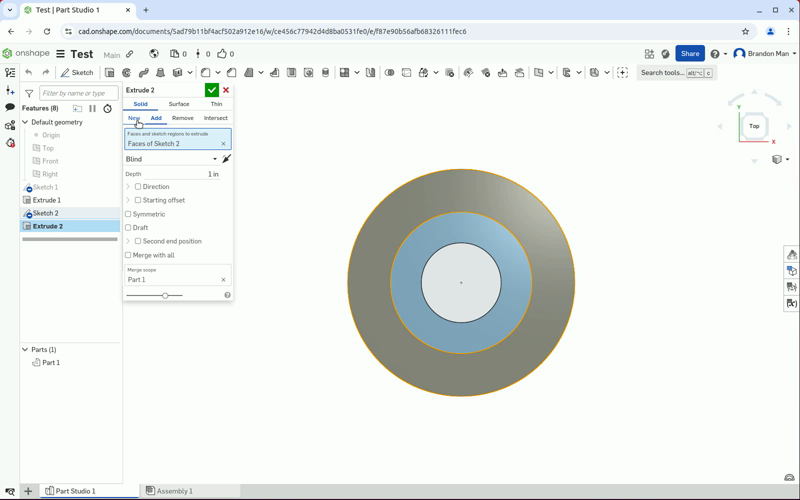
click(137, 120)
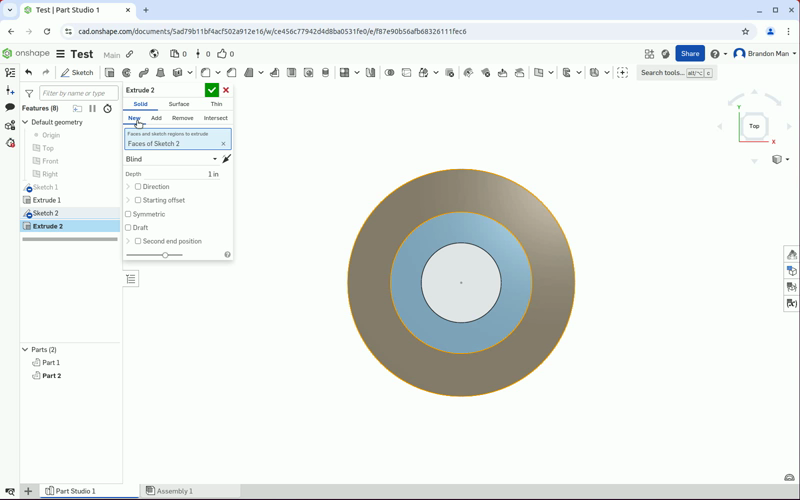
key(tab, 4)
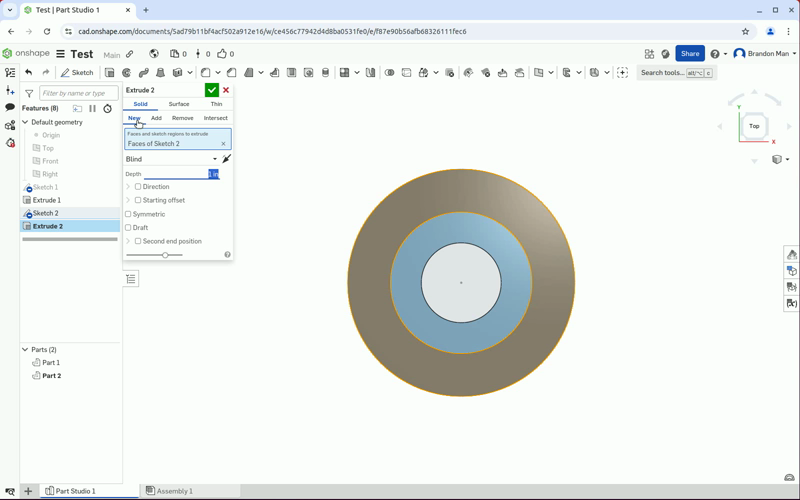
text(3.851)
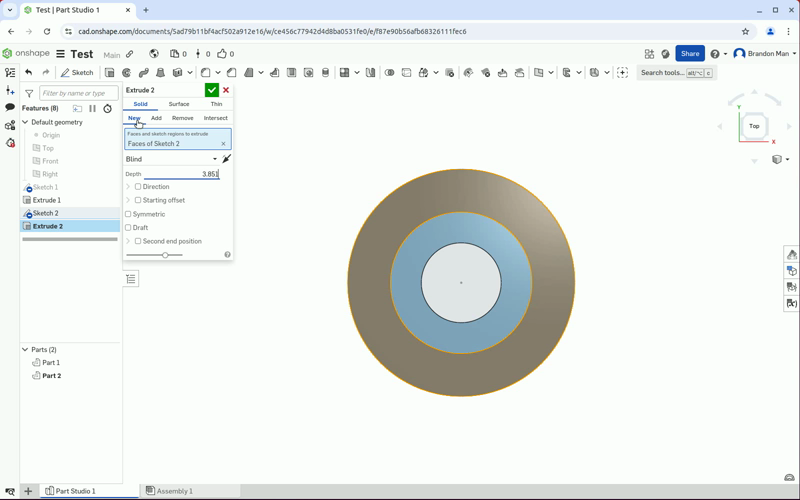
key(enter)
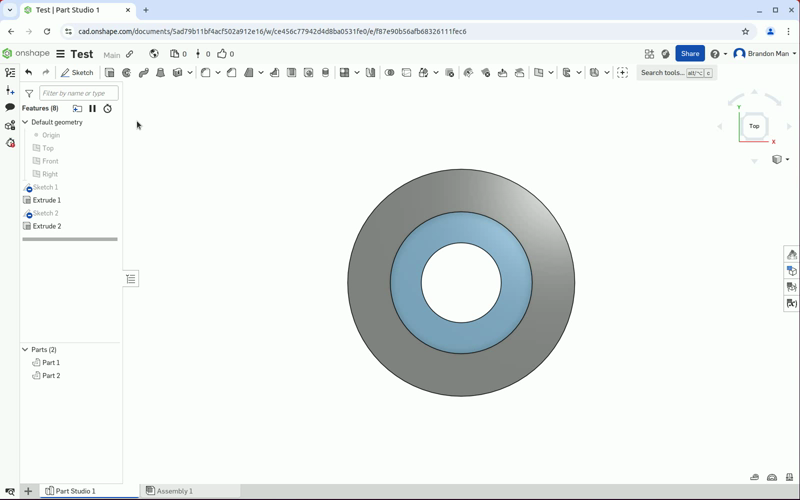
key(shift+h)
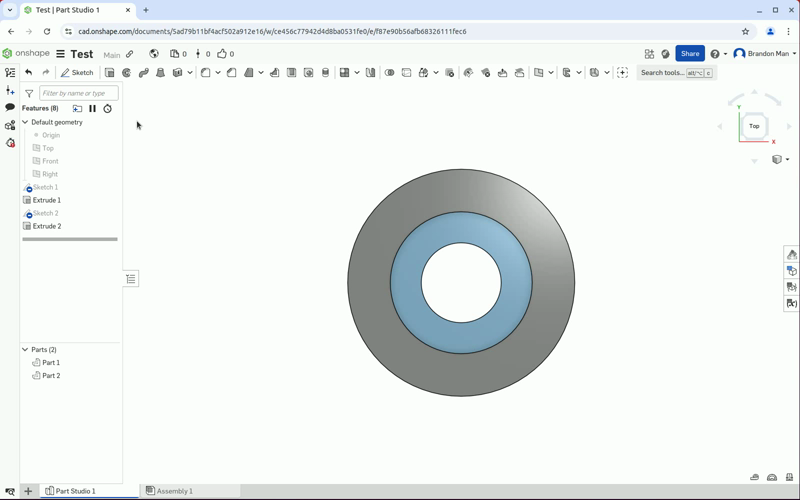
key(shift+h)
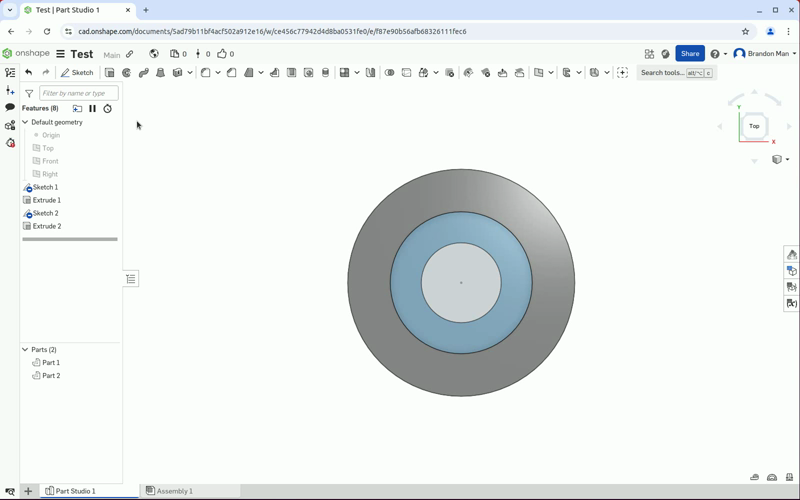
key(shift+7)
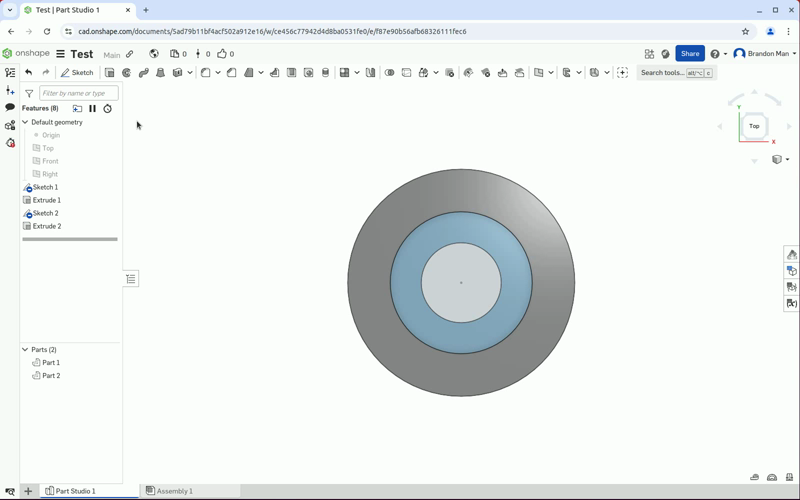
key(up, 3)
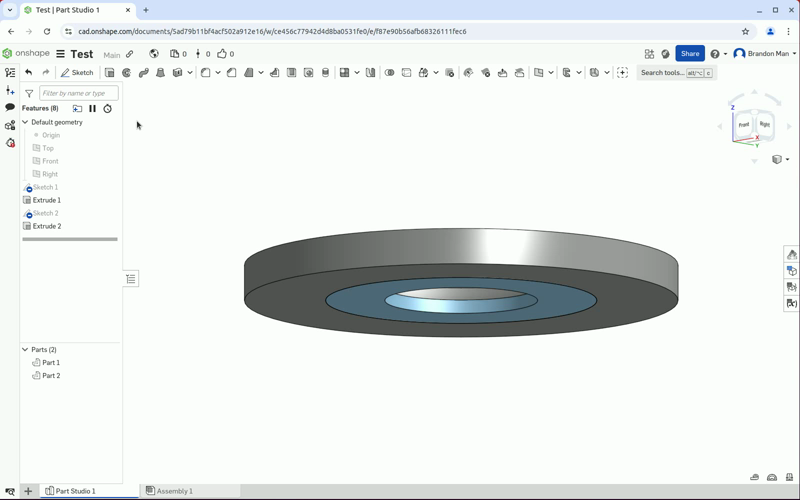
key(left, 3)
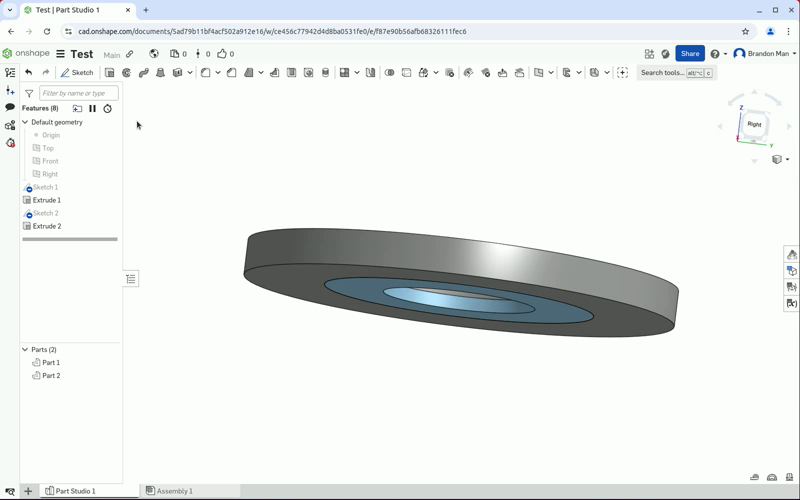
key(right, 3)
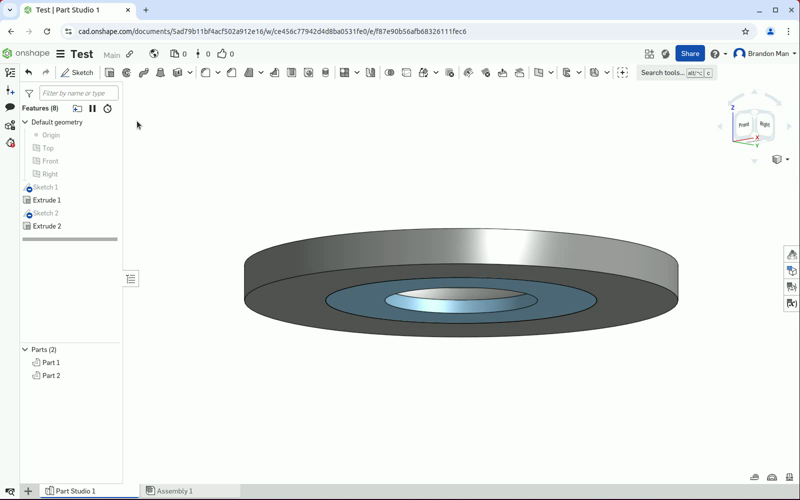
key(down, 3)
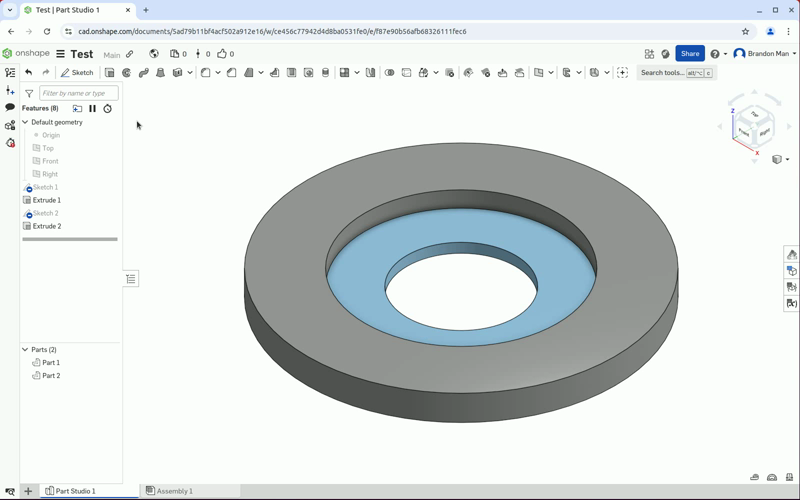
mouse_move(73, 189)
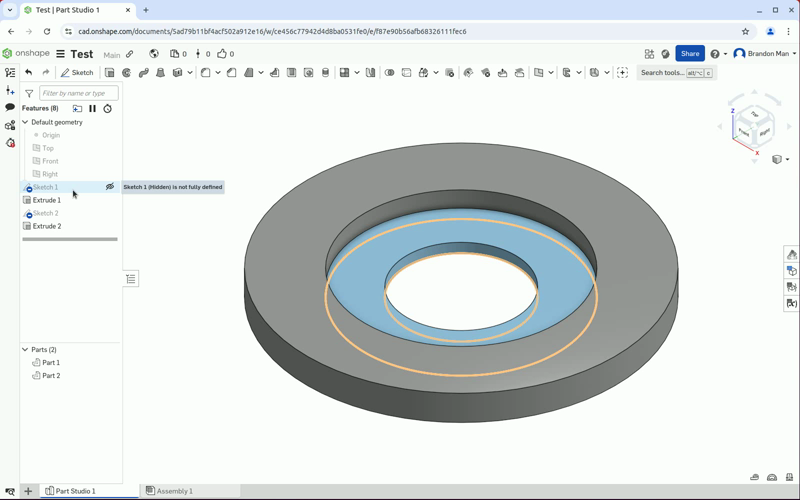
click(73, 189)